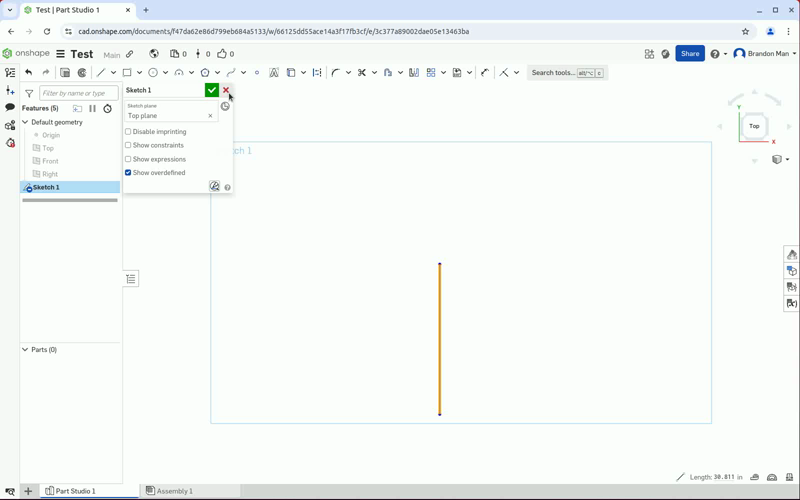
key(shift+h)
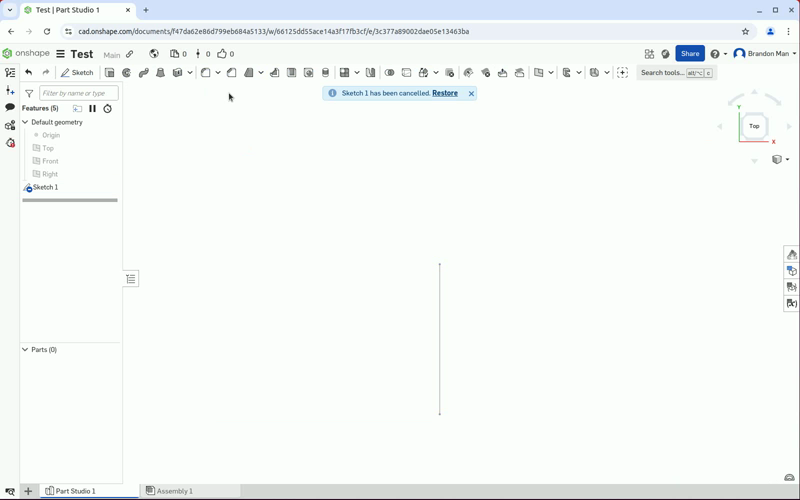
key(shift+s)
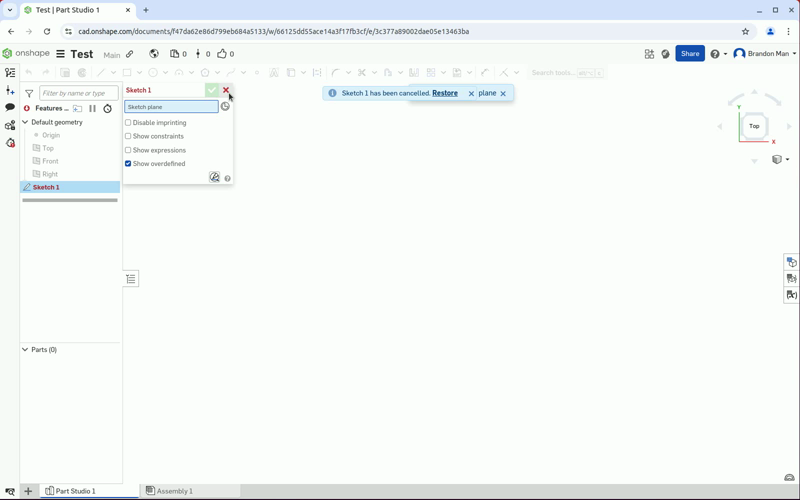
mouse_move(73, 150)
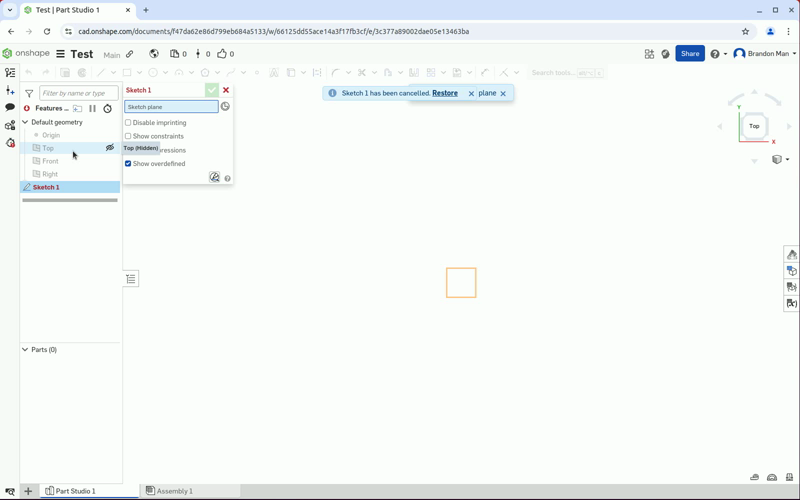
click(73, 150)
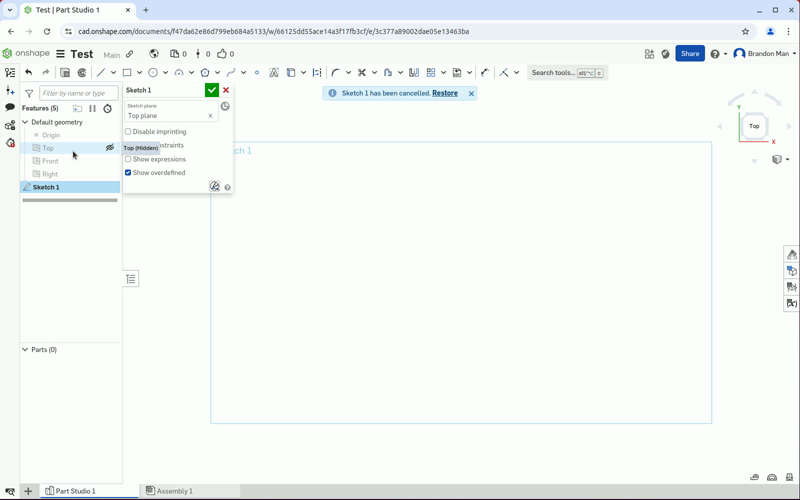
mouse_move(73, 352)
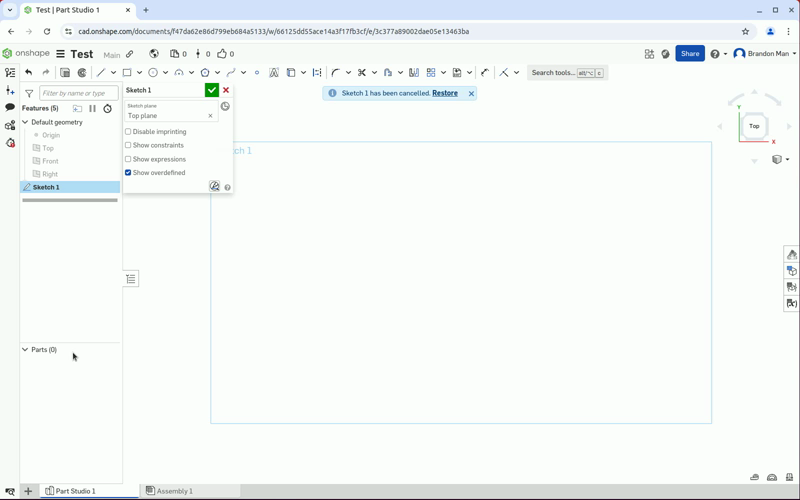
key(y)
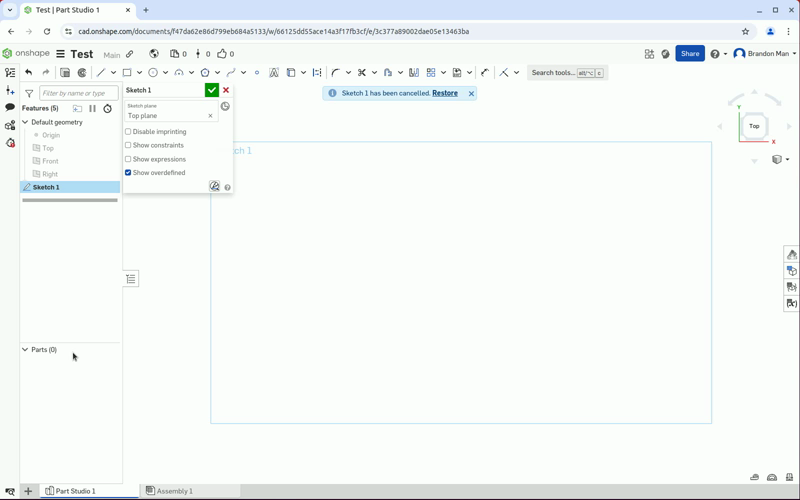
key(c)
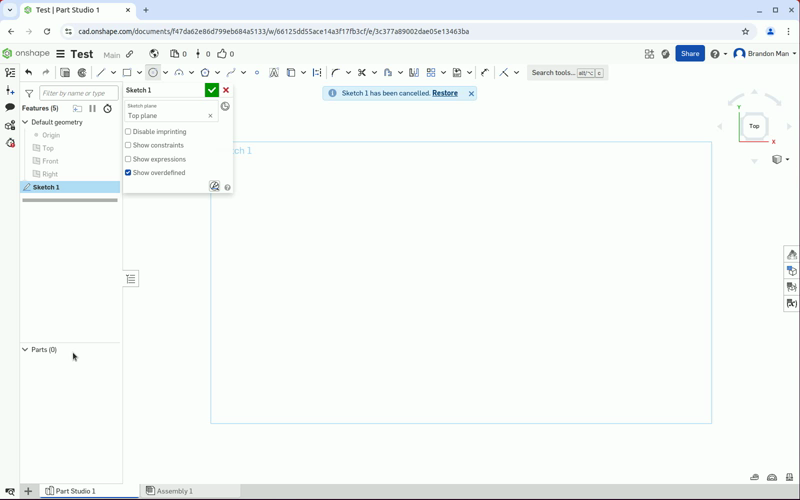
key_down(shift)
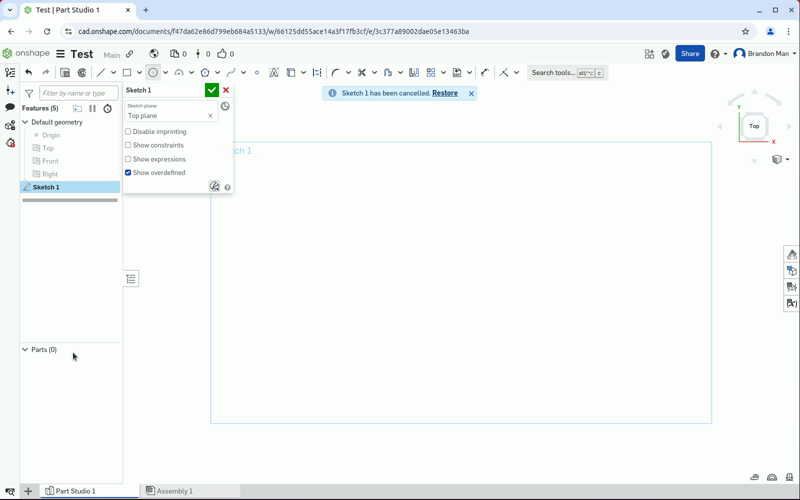
mouse_move(461, 282)
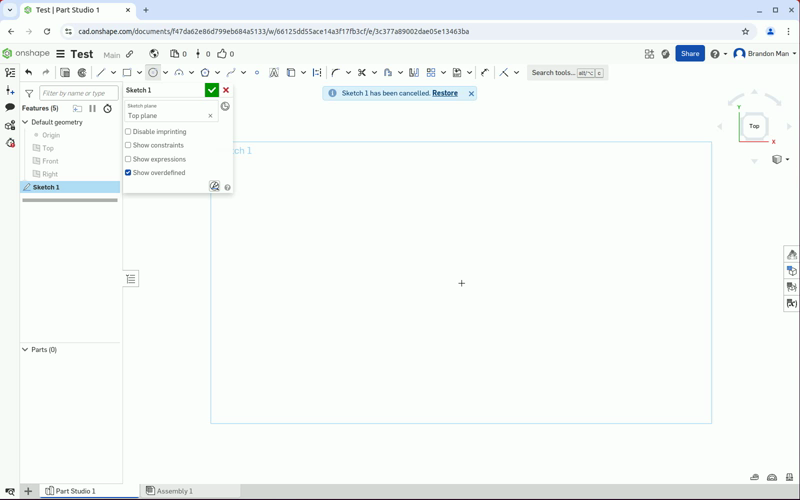
click(461, 282)
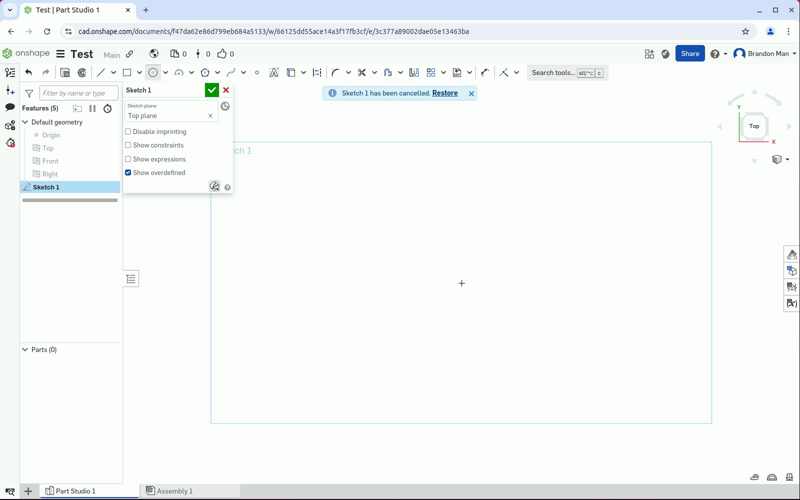
key_up(shift)
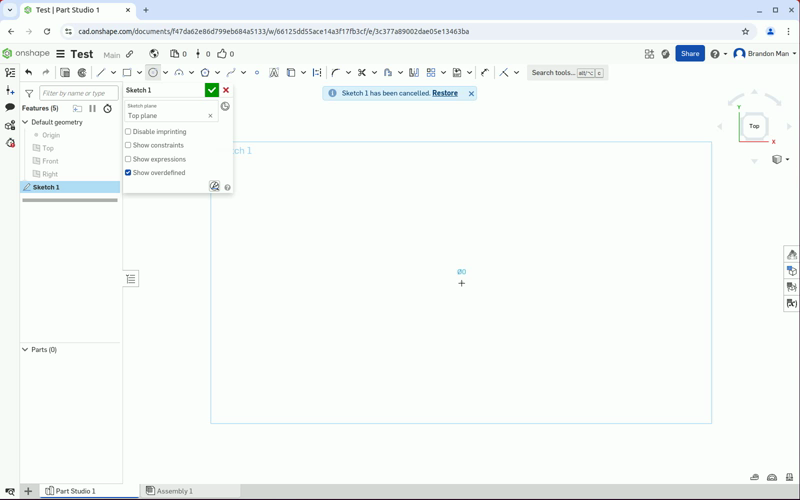
mouse_move(562, 282)
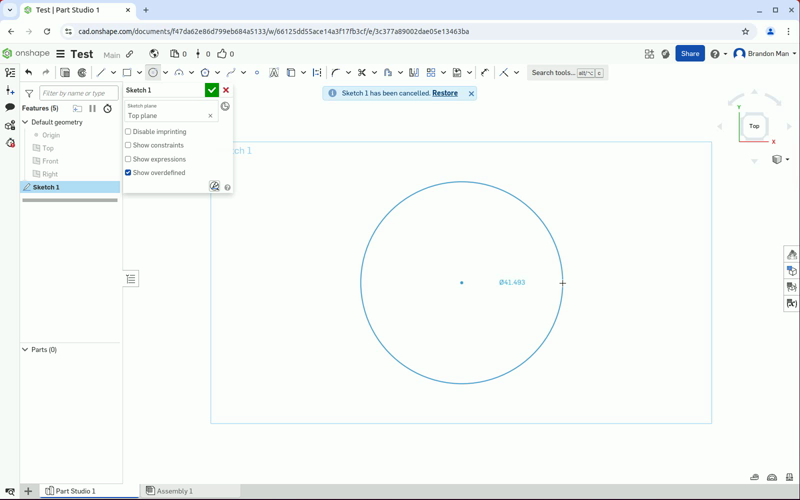
click(562, 282)
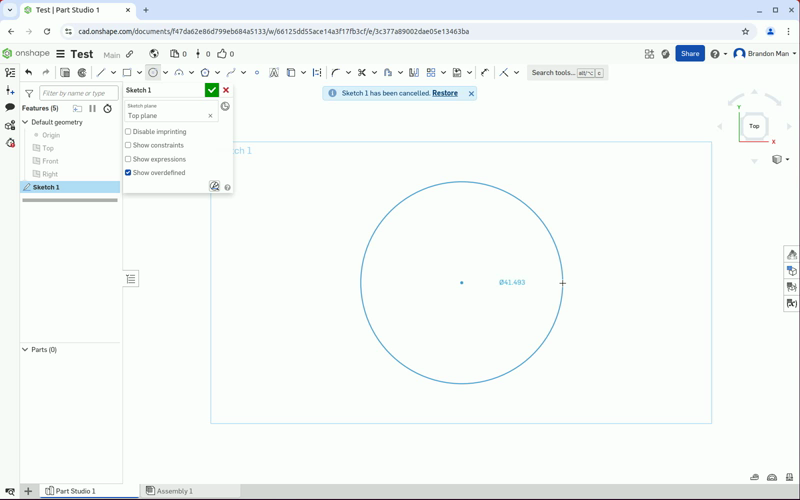
key(esc)
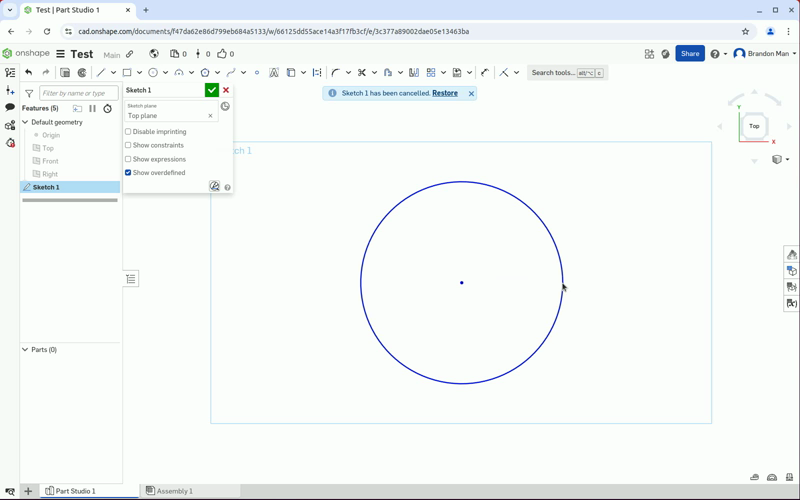
key(c)
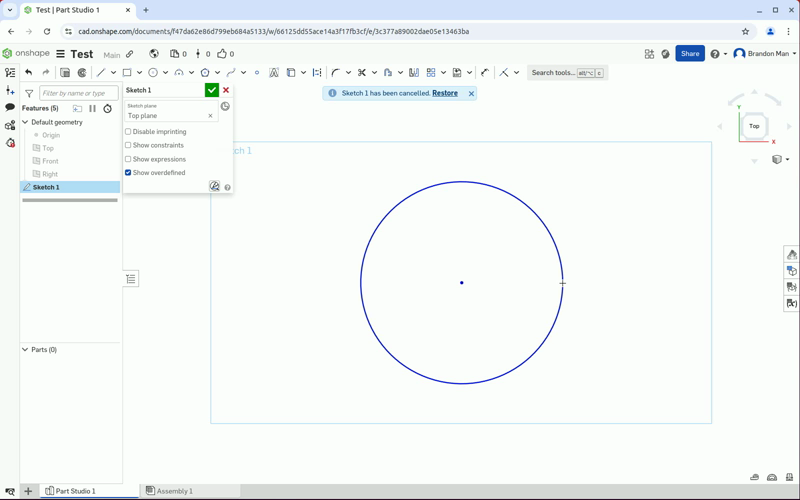
key_down(shift)
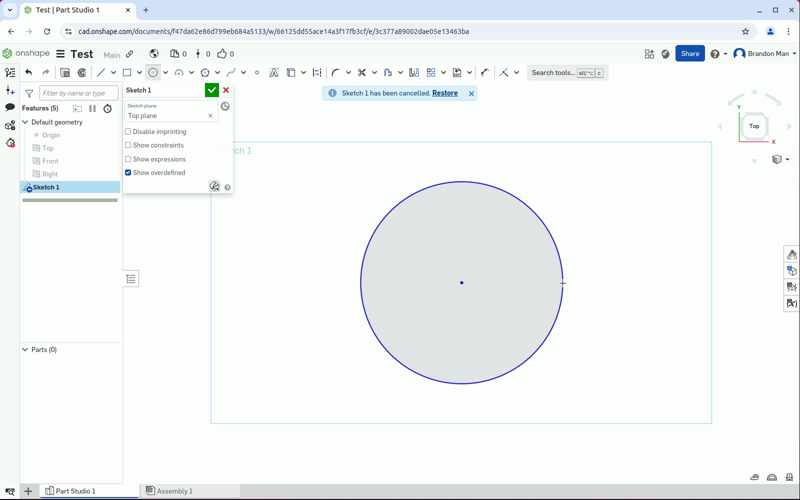
mouse_move(461, 282)
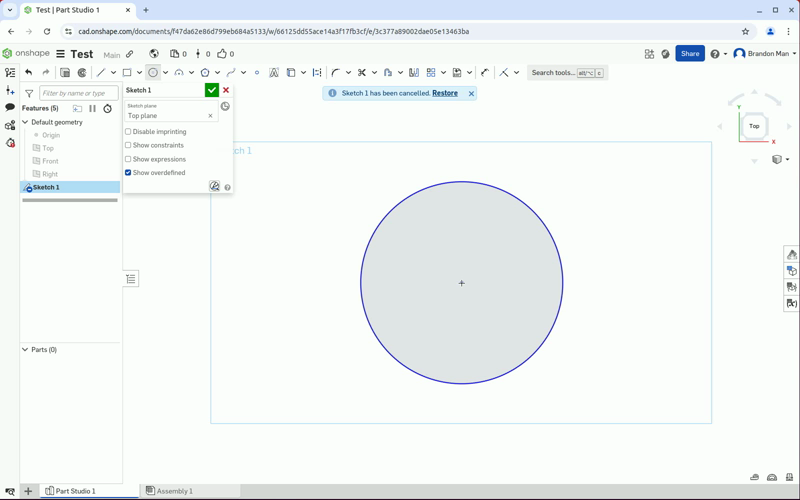
click(461, 282)
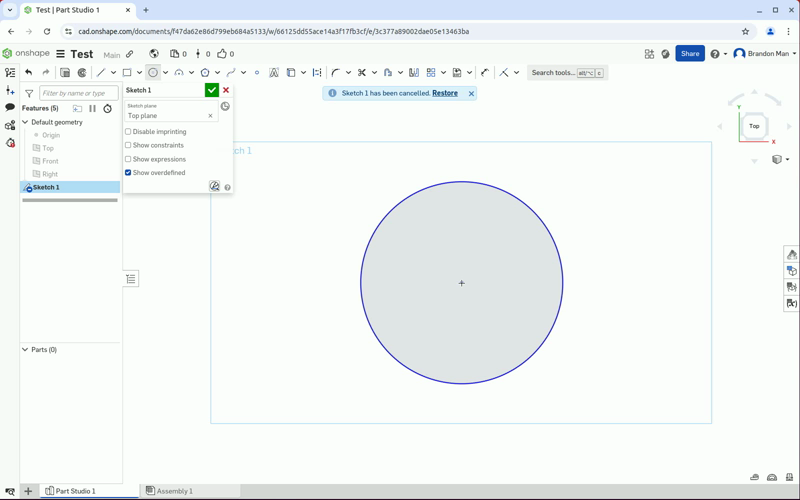
key_up(shift)
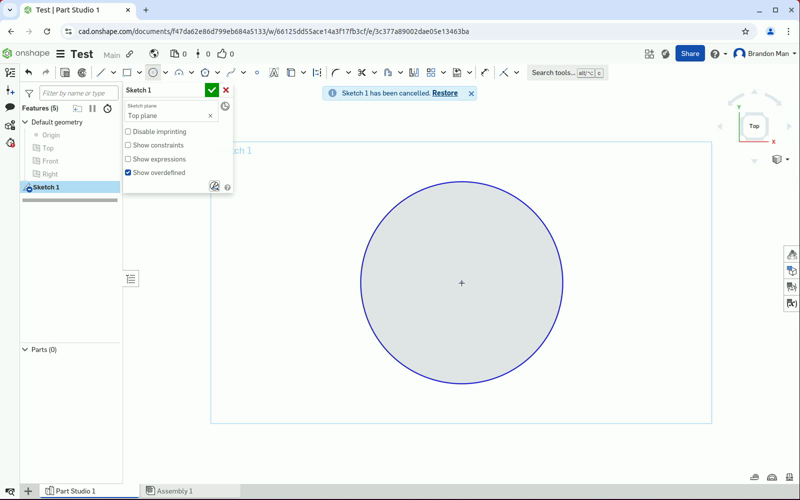
mouse_move(506, 282)
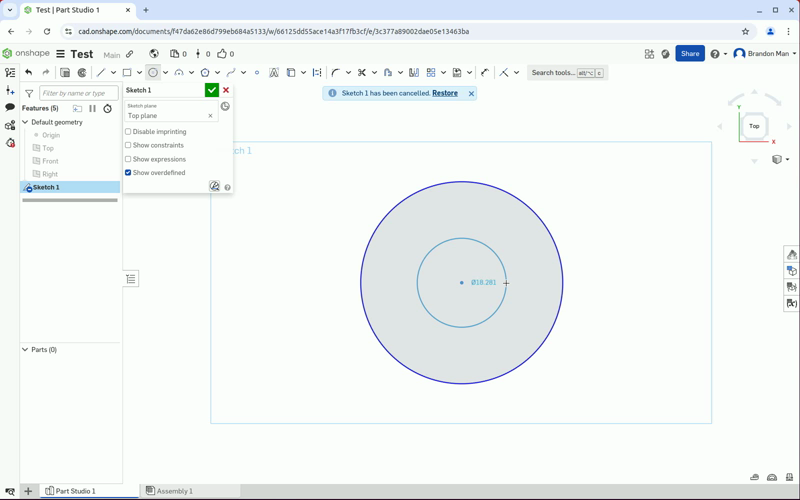
click(506, 282)
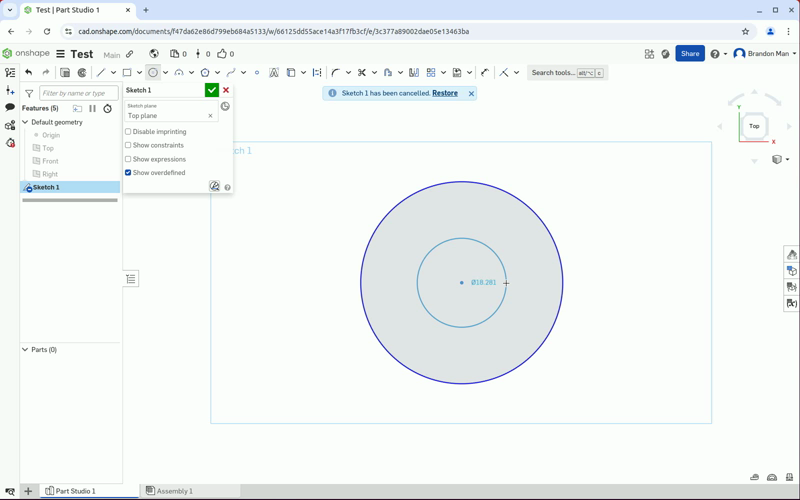
key(esc)
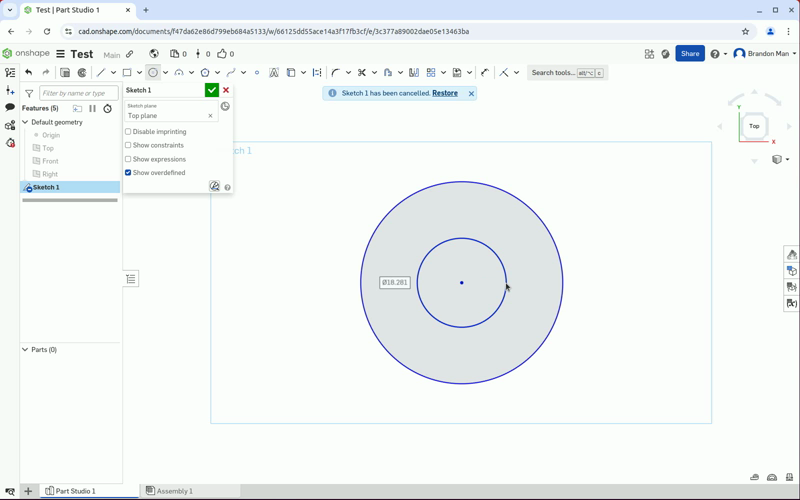
mouse_move(396, 333)
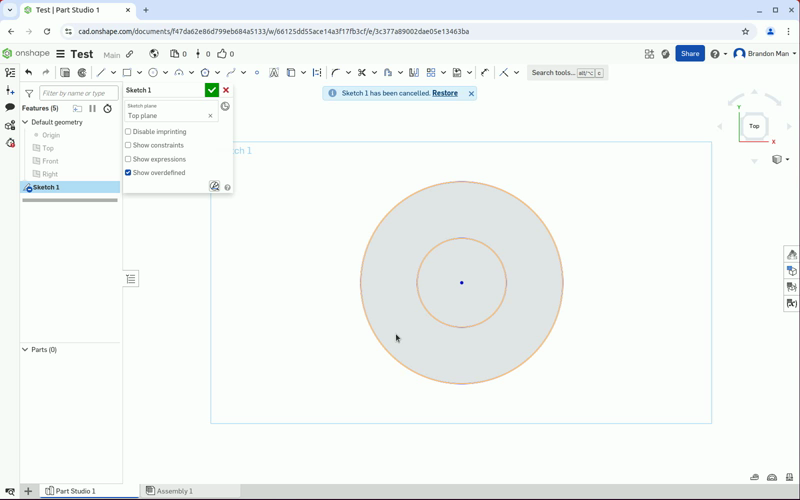
click(396, 333)
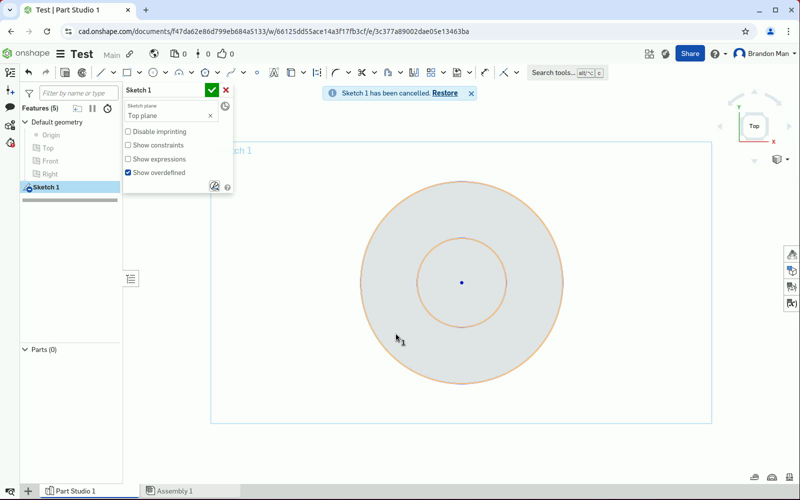
mouse_move(73, 352)
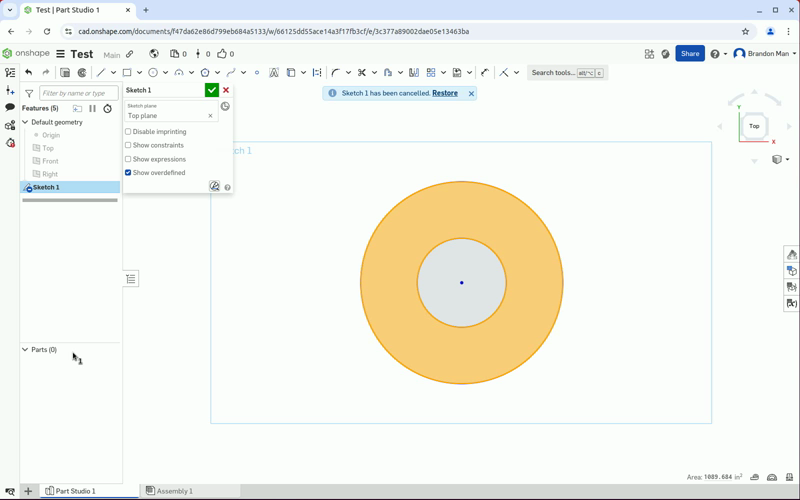
key(shift+y)
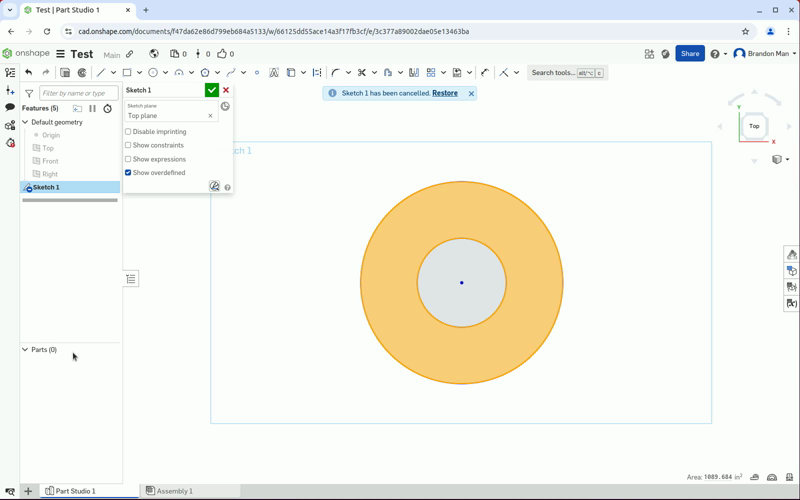
key(shift+e)
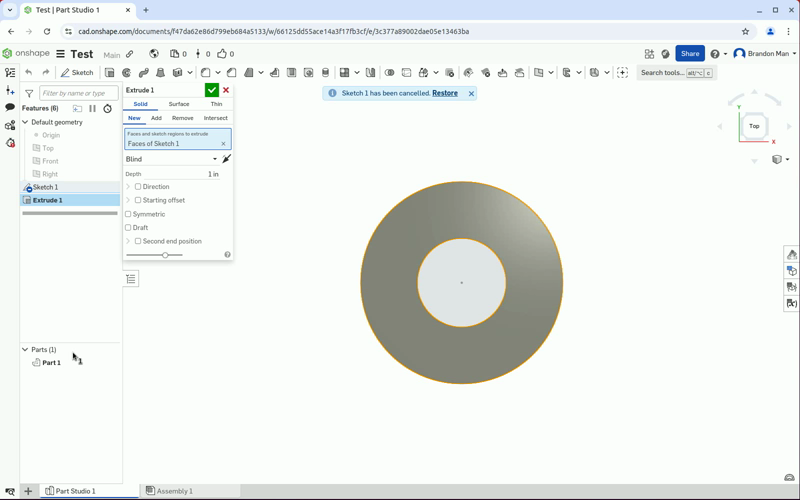
mouse_move(143, 106)
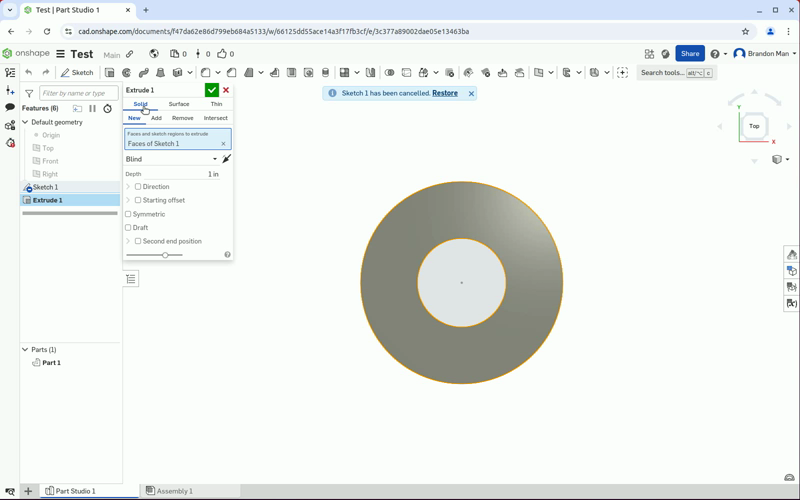
click(143, 106)
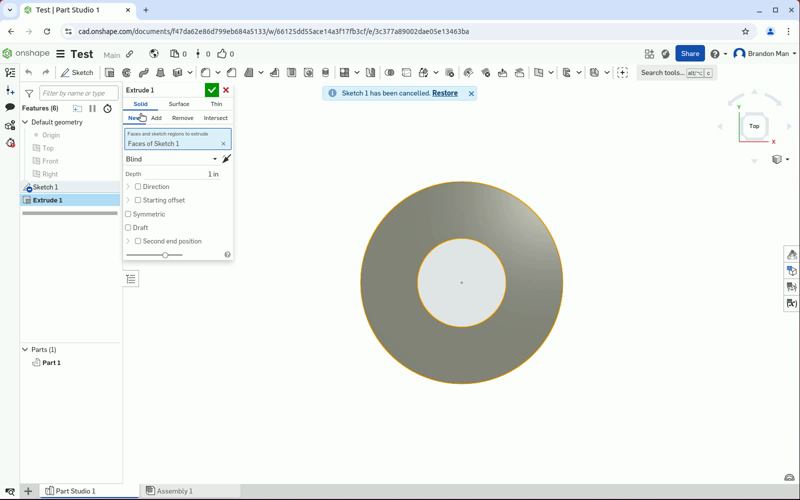
mouse_move(137, 120)
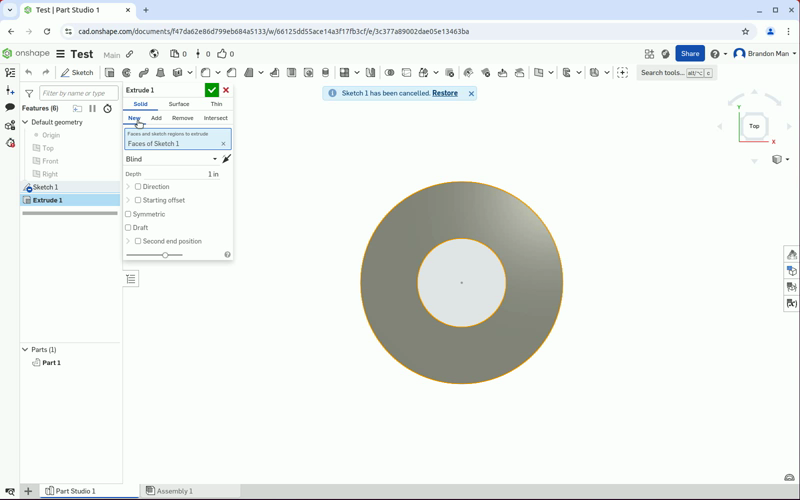
click(137, 120)
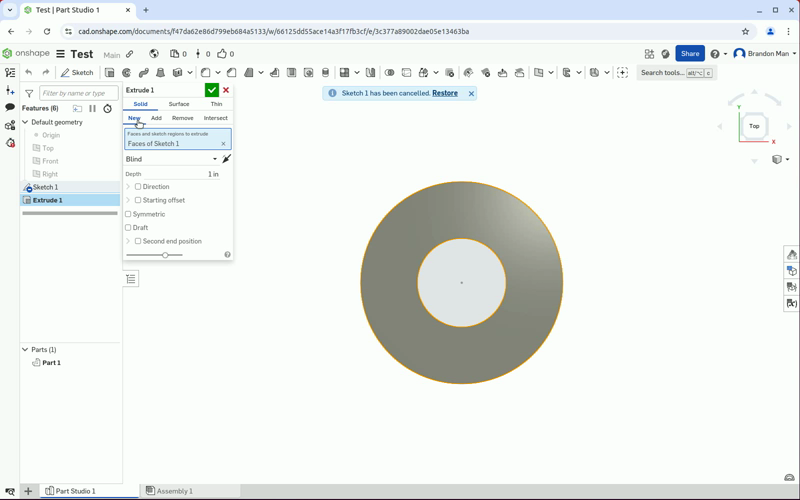
key(tab, 4)
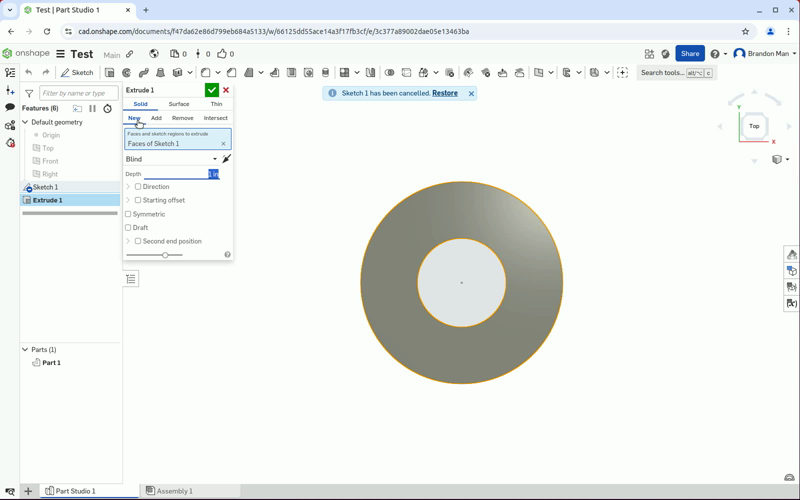
text(17.812)
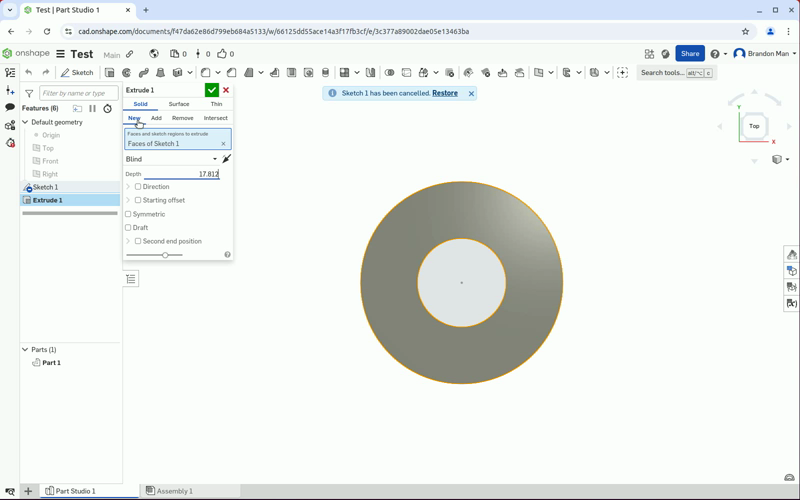
key(tab, 3)
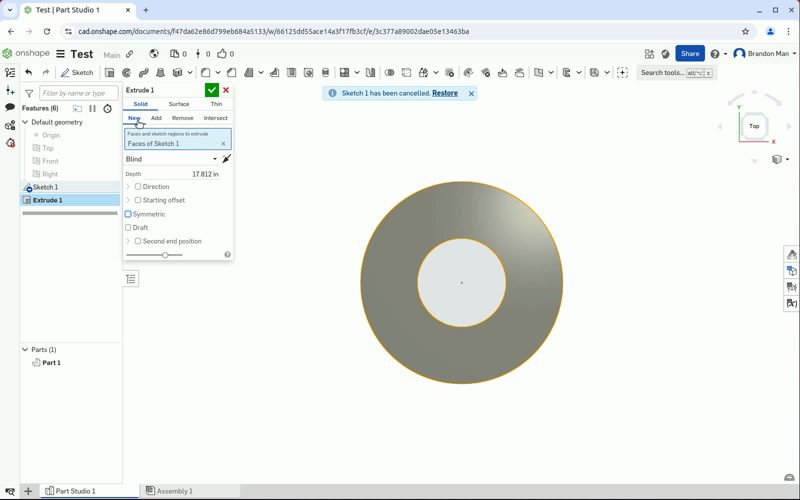
key(space)
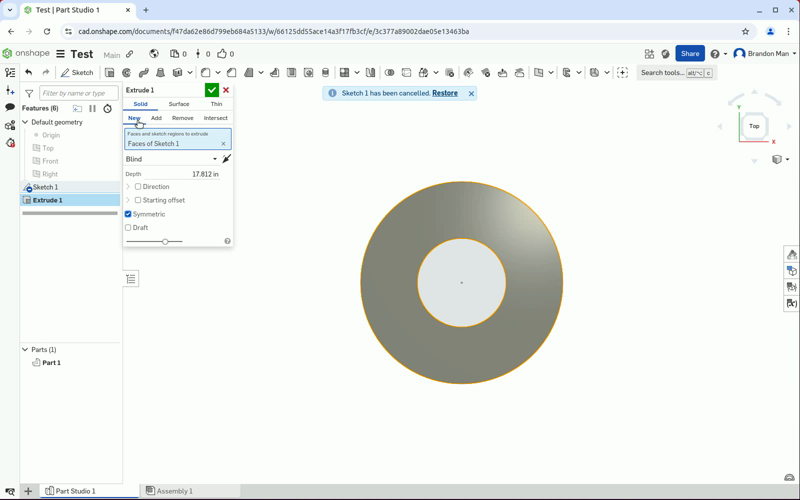
key(enter)
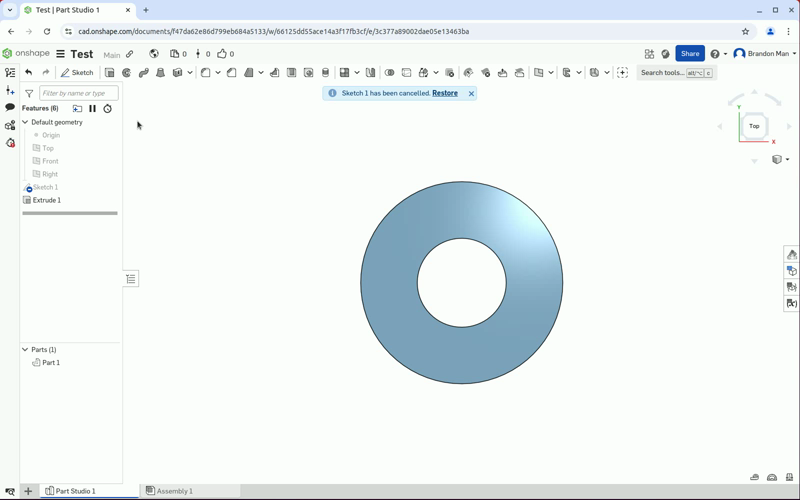
key(shift+h)
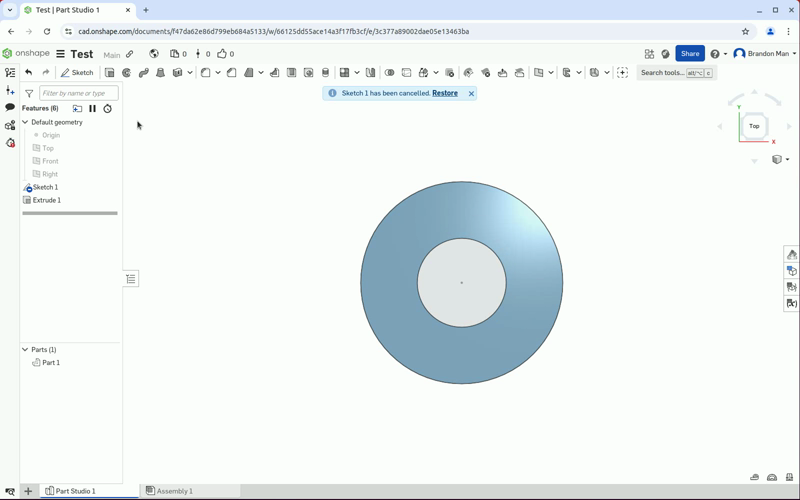
key(shift+h)
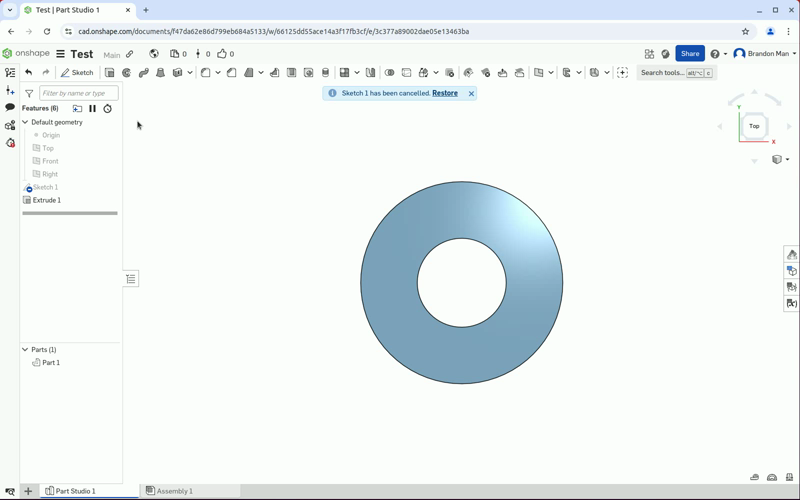
mouse_move(73, 189)
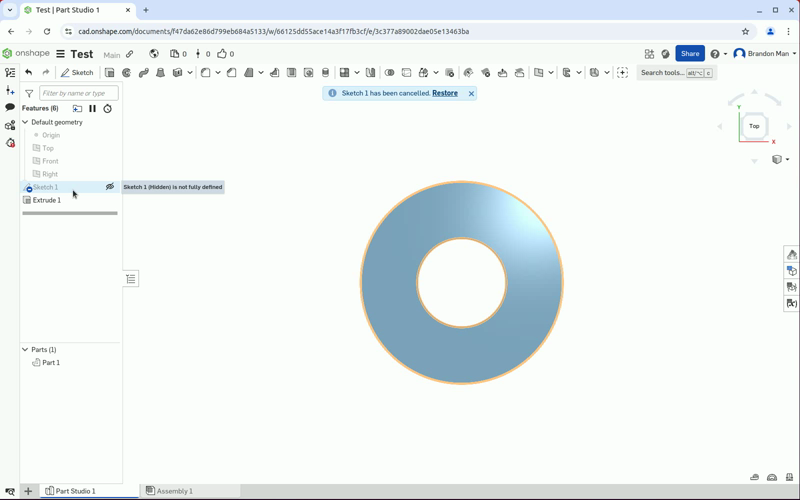
click(73, 189)
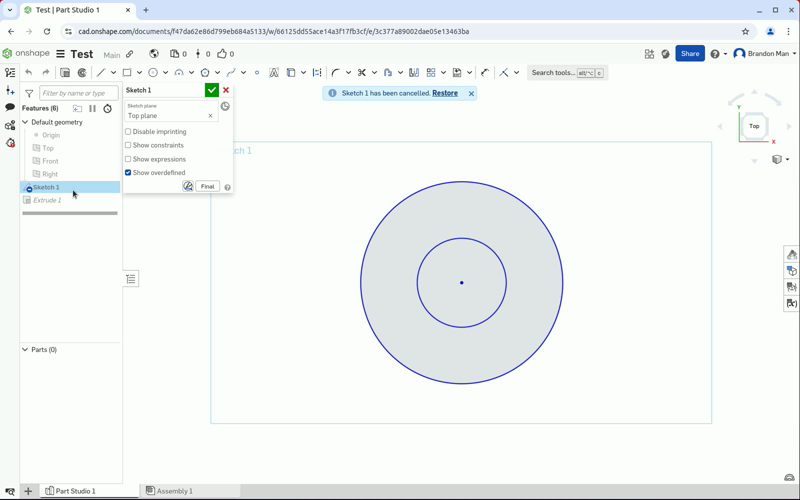
mouse_move(229, 92)
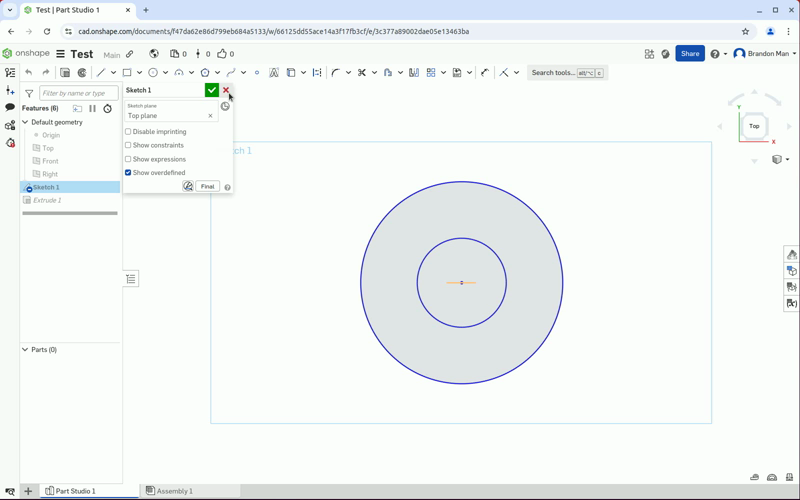
click(229, 92)
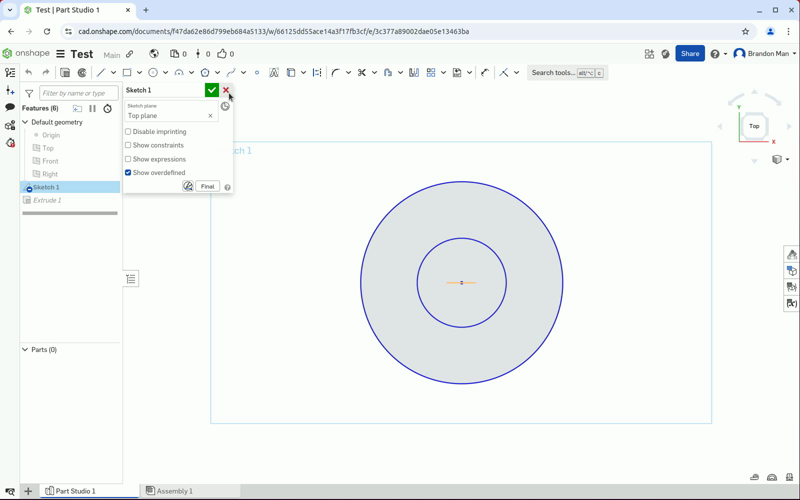
key(shift+s)
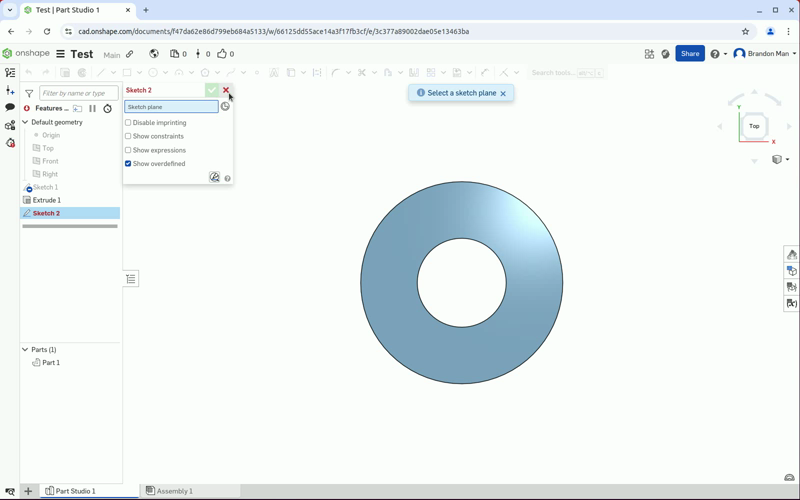
mouse_move(73, 150)
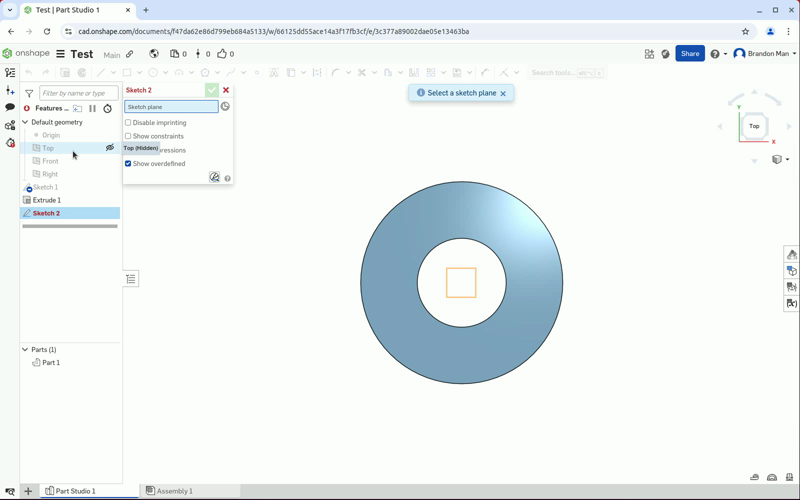
click(73, 150)
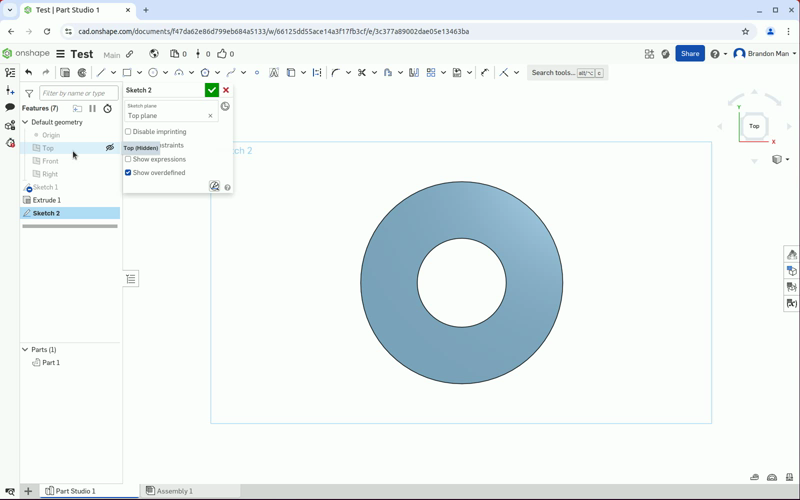
mouse_move(73, 352)
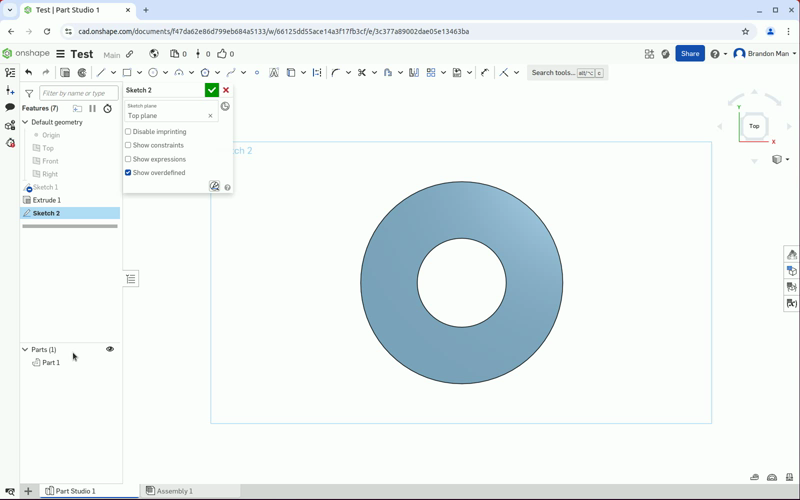
key(y)
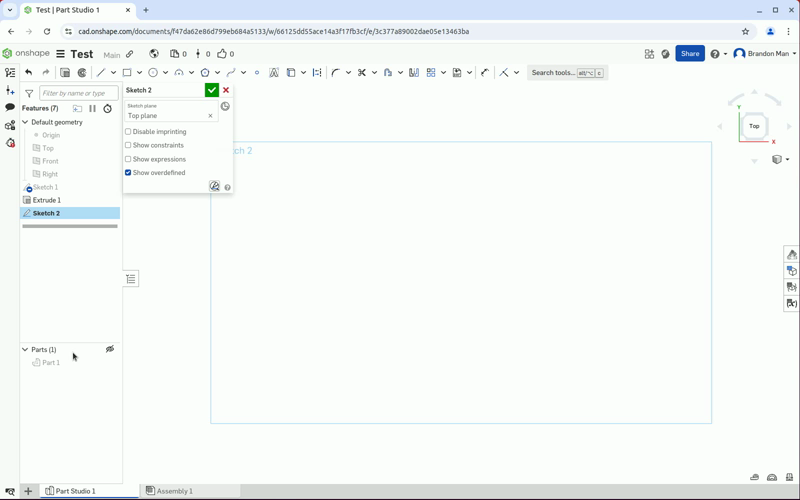
key(c)
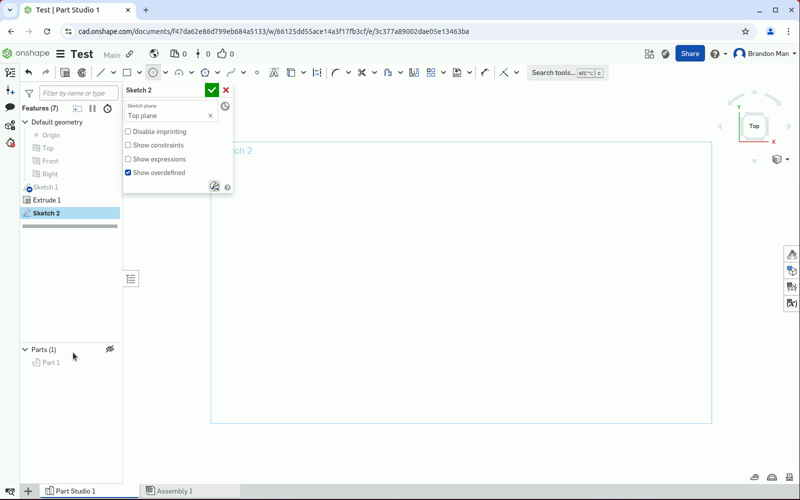
key_down(shift)
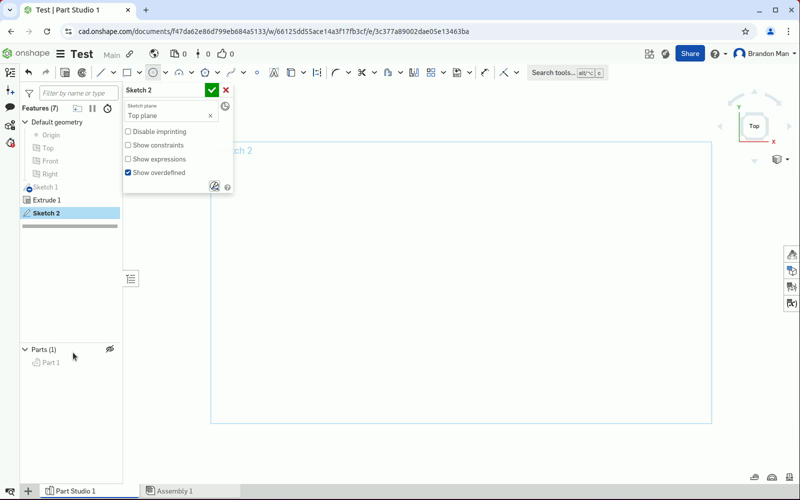
mouse_move(461, 282)
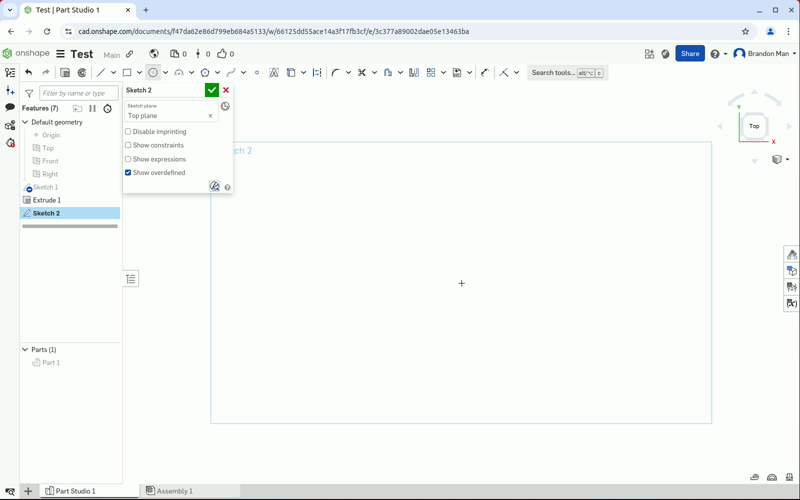
click(461, 282)
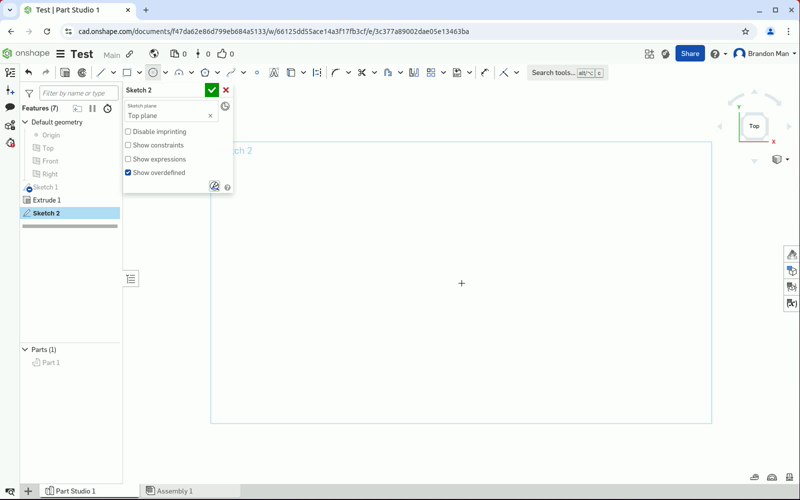
key_up(shift)
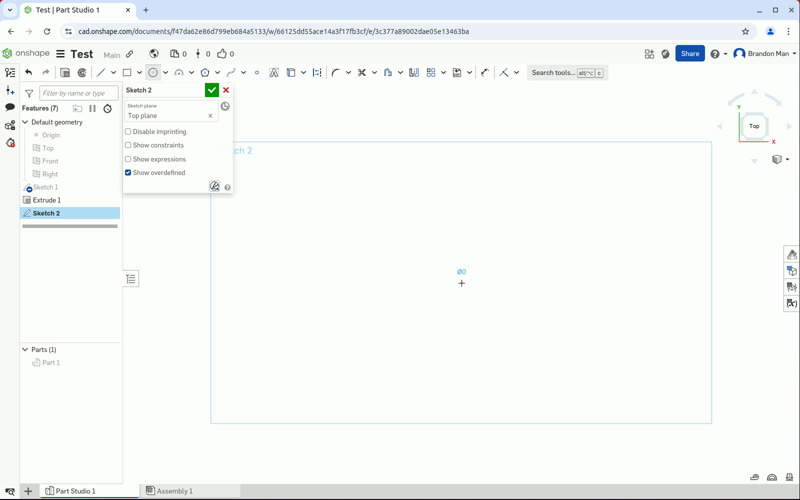
mouse_move(506, 282)
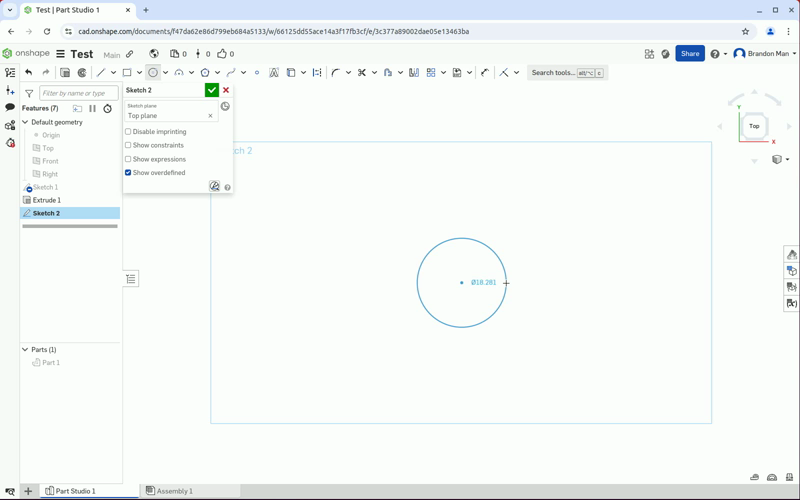
click(506, 282)
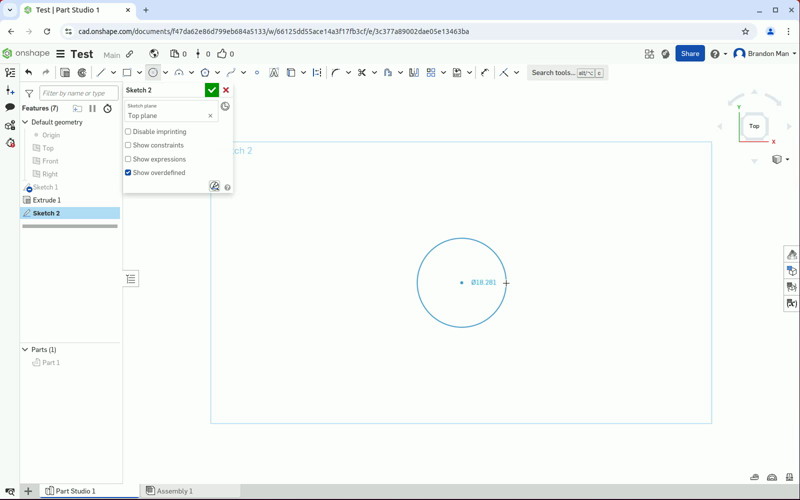
key(esc)
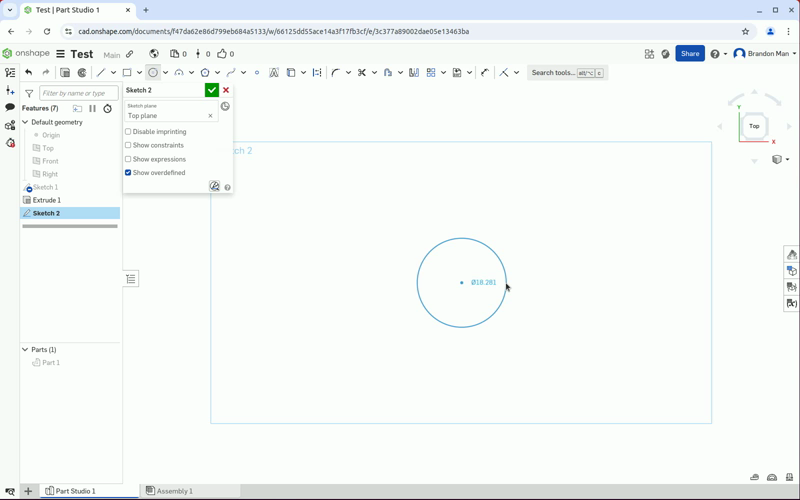
mouse_move(459, 255)
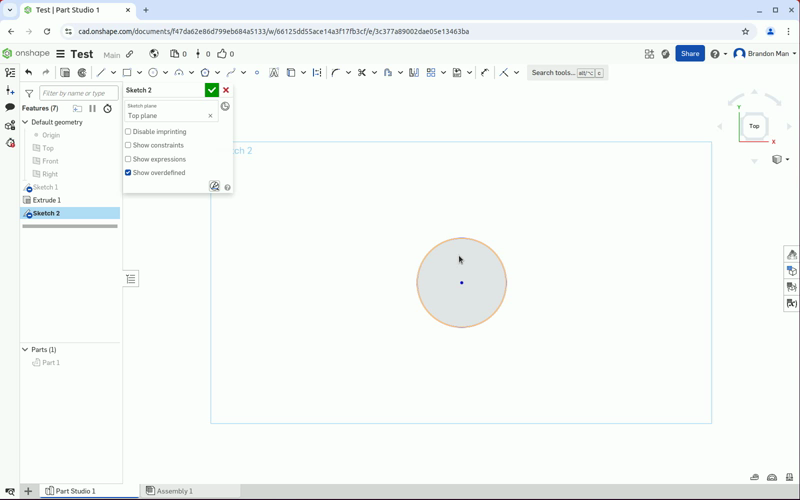
click(459, 255)
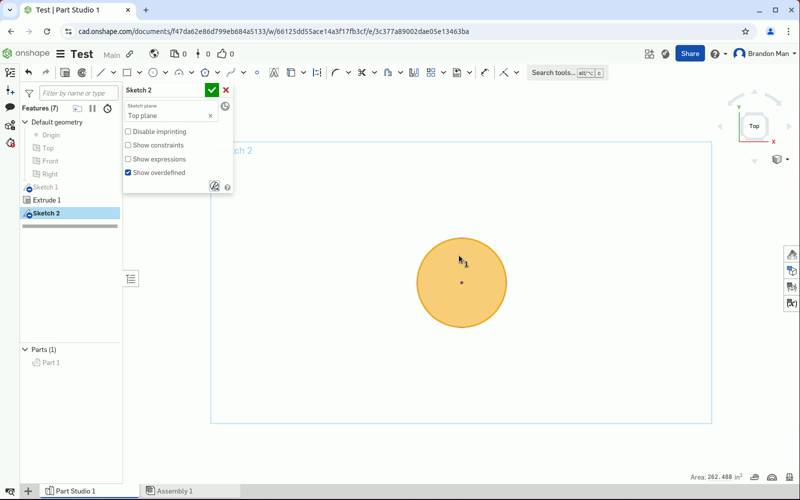
mouse_move(73, 352)
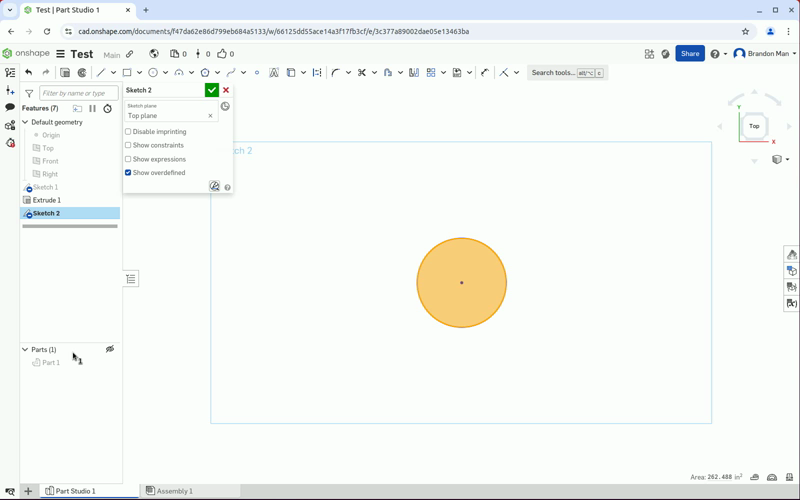
key(shift+y)
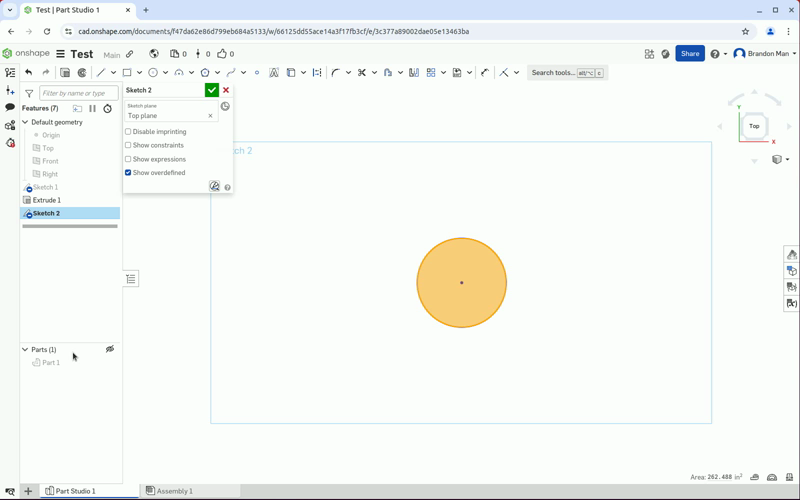
key(shift+e)
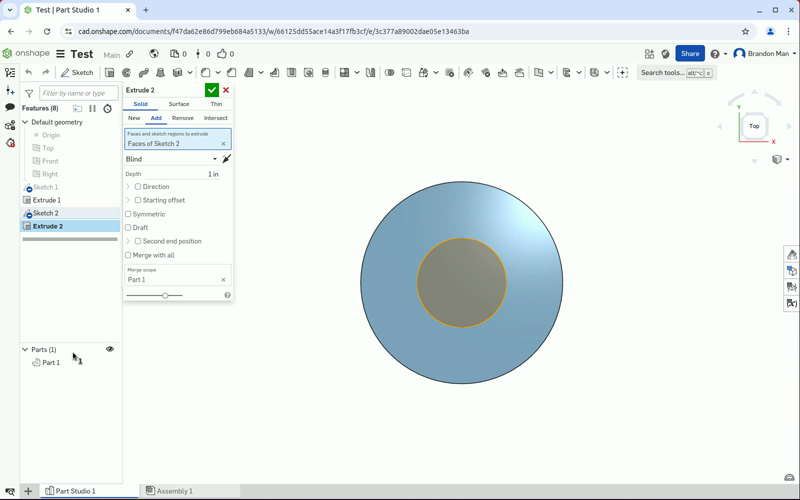
mouse_move(143, 106)
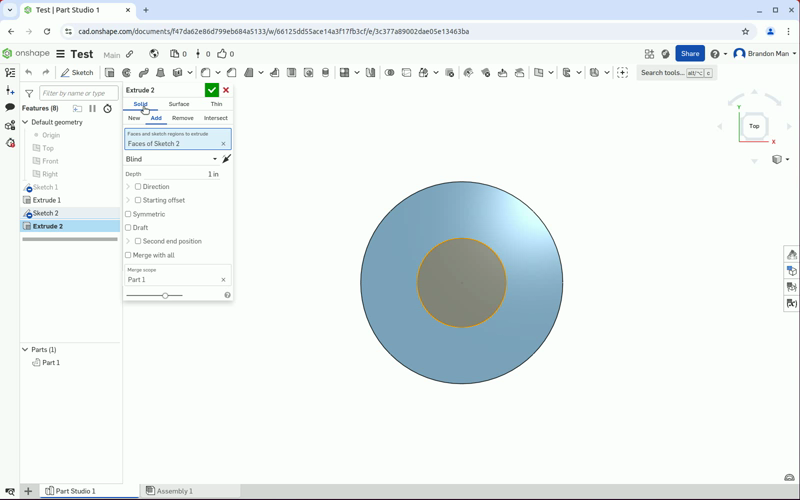
click(143, 106)
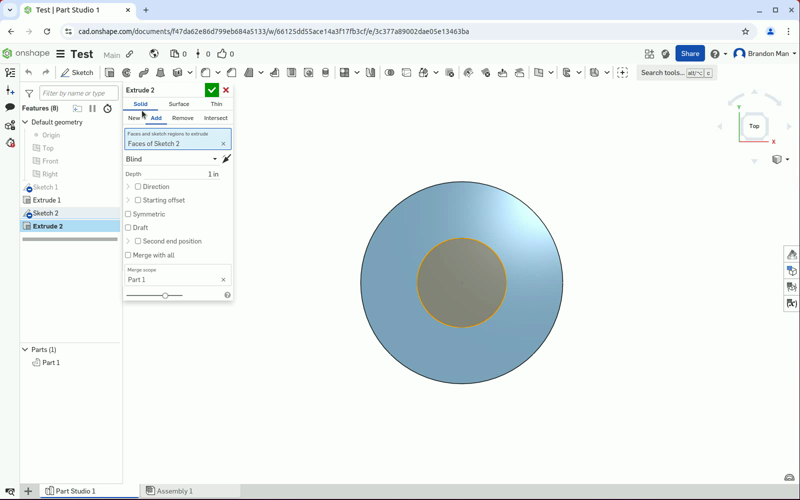
mouse_move(137, 120)
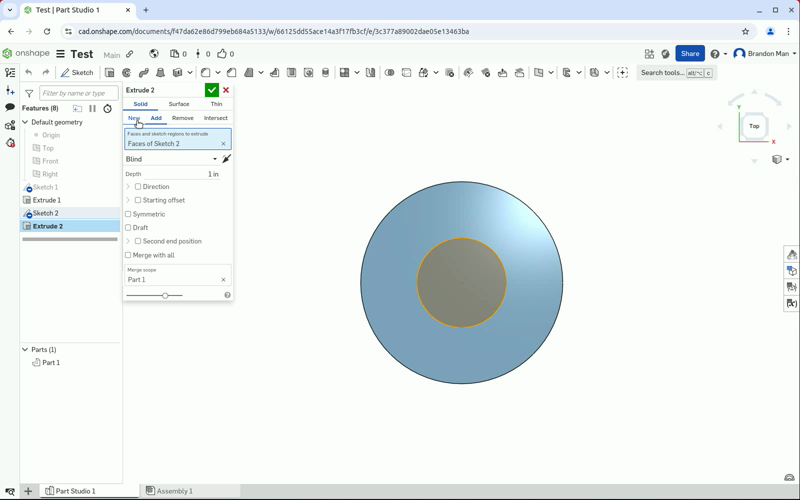
click(137, 120)
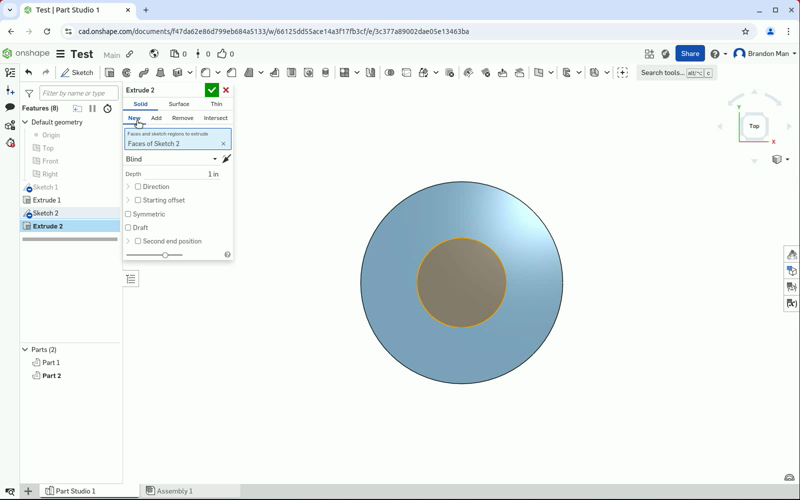
key(tab, 4)
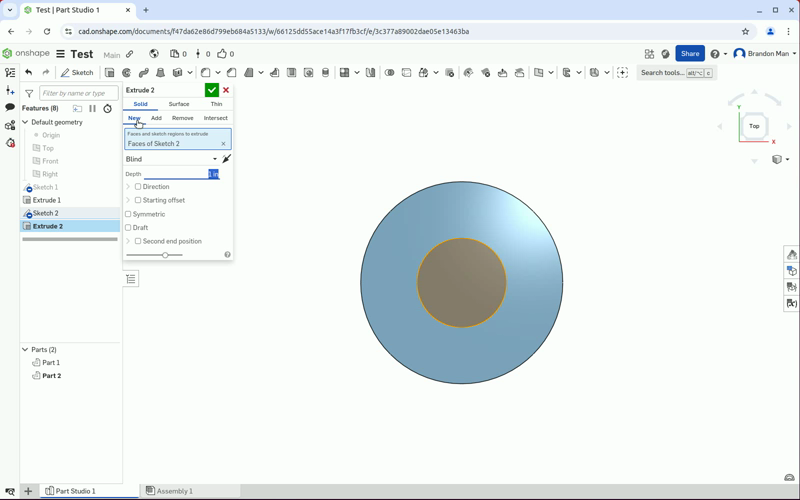
text(46.216)
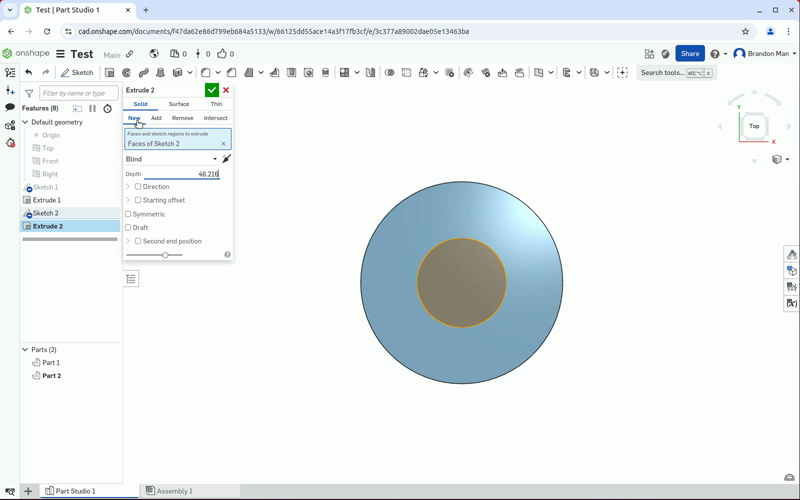
key(tab, 3)
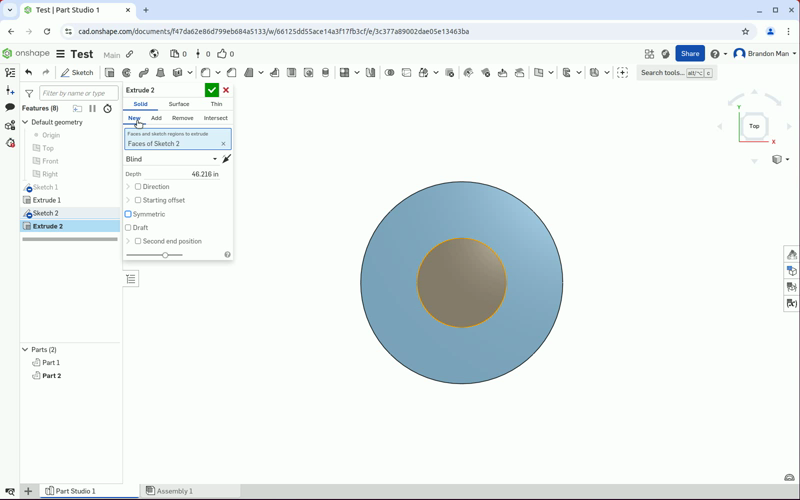
key(space)
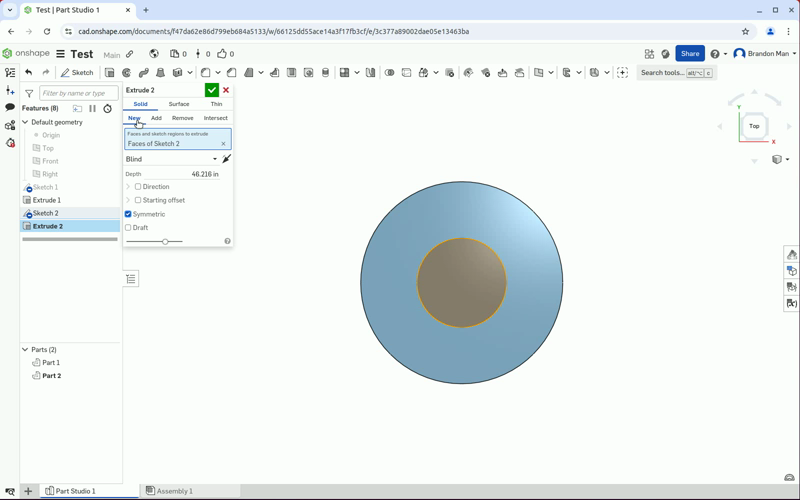
key(enter)
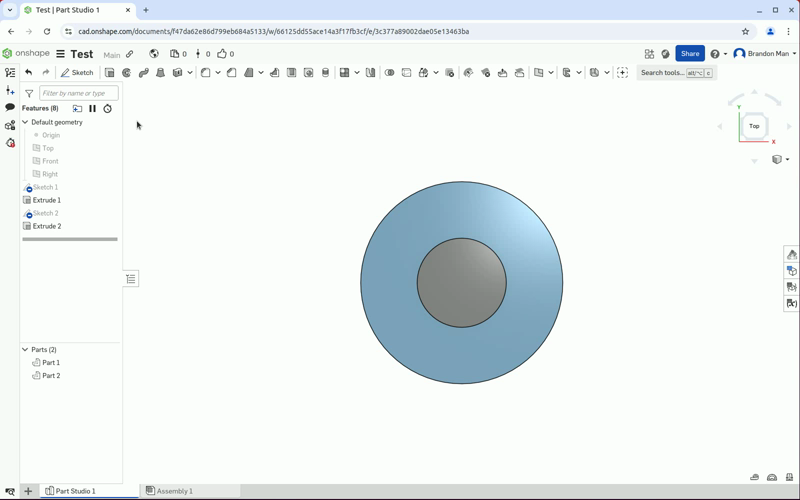
key(shift+h)
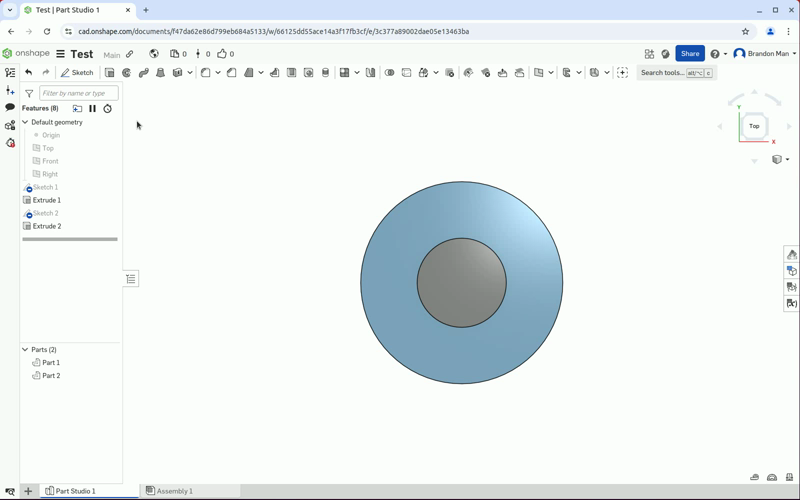
key(shift+h)
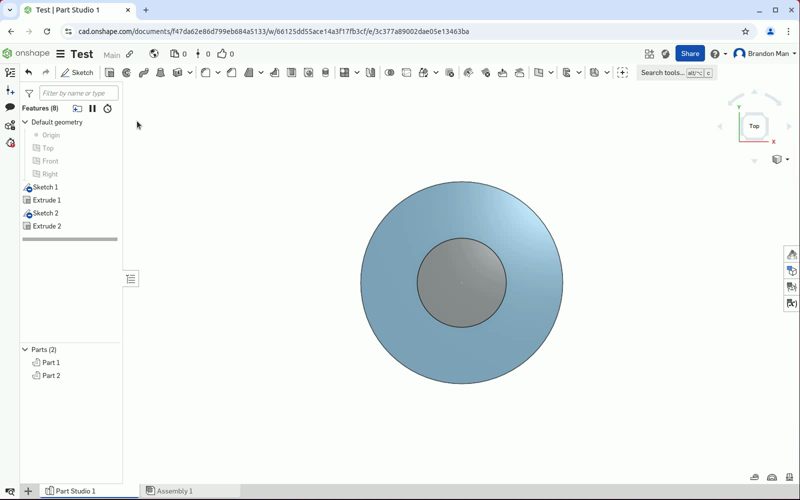
key(shift+7)
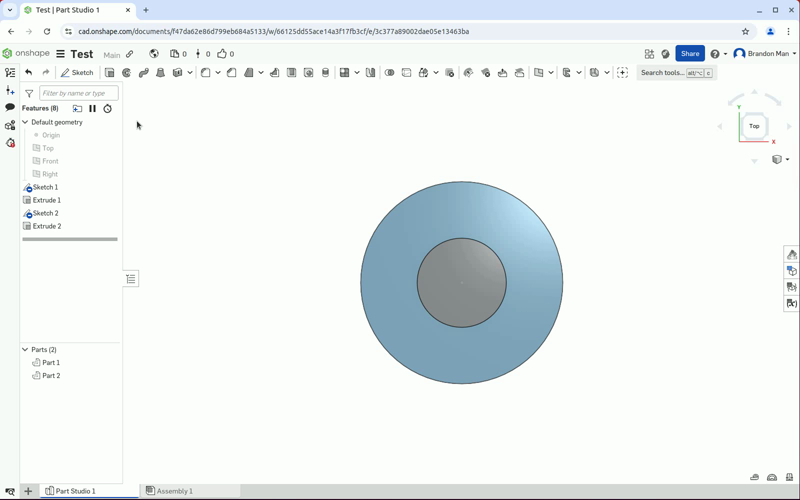
key(up, 3)
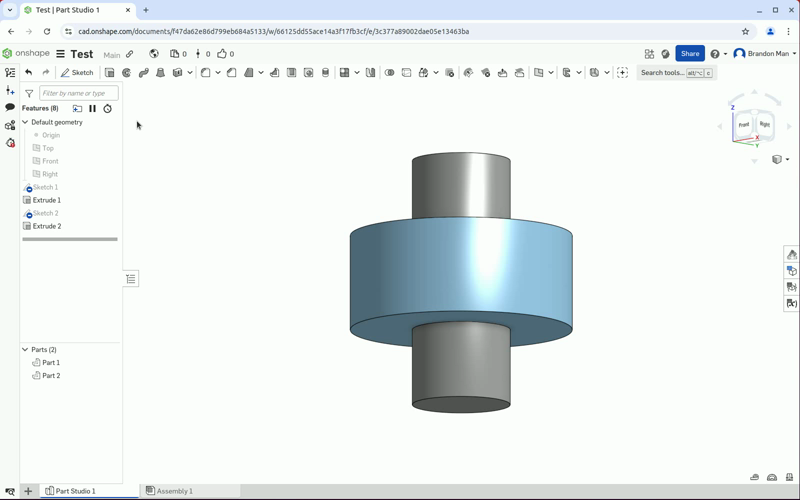
key(left, 3)
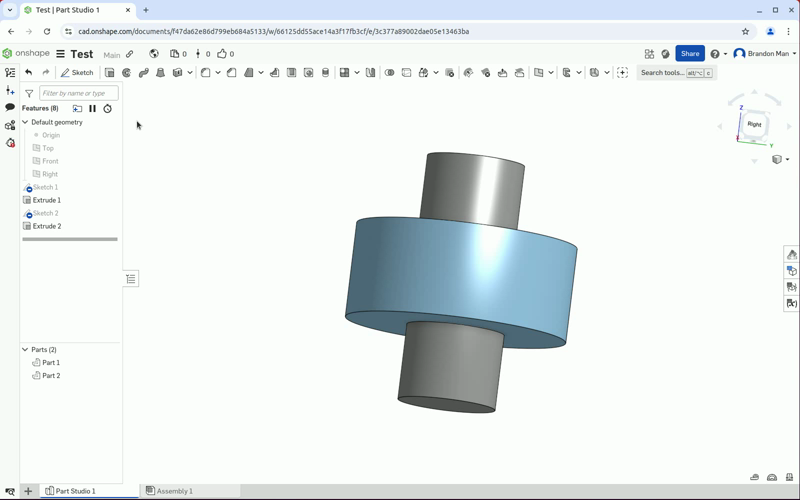
key(right, 3)
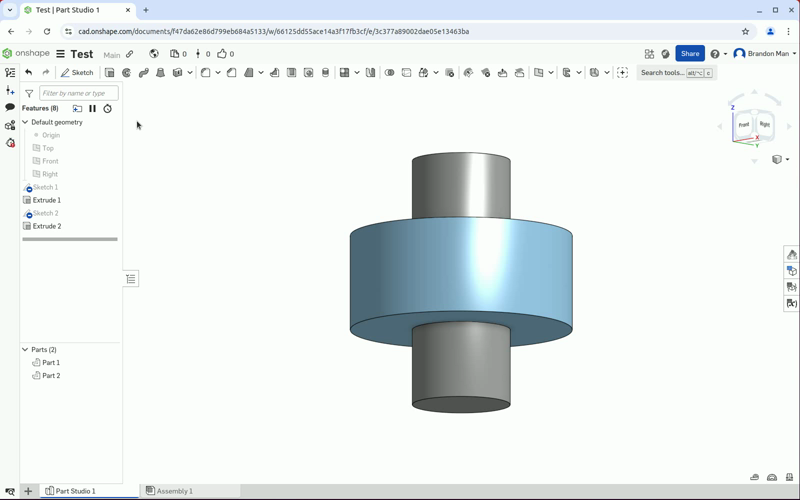
key(down, 3)
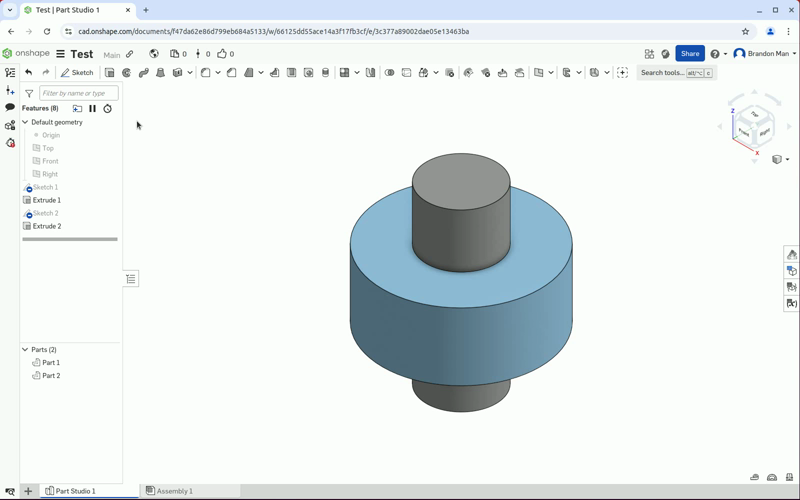
mouse_move(73, 189)
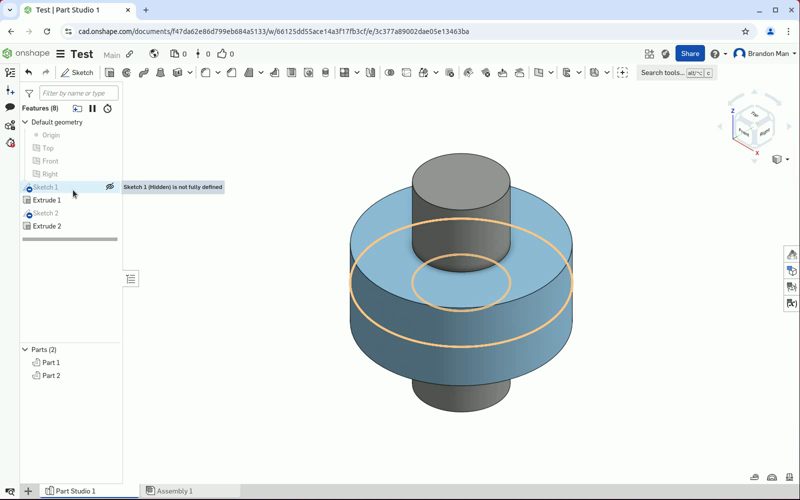
click(73, 189)